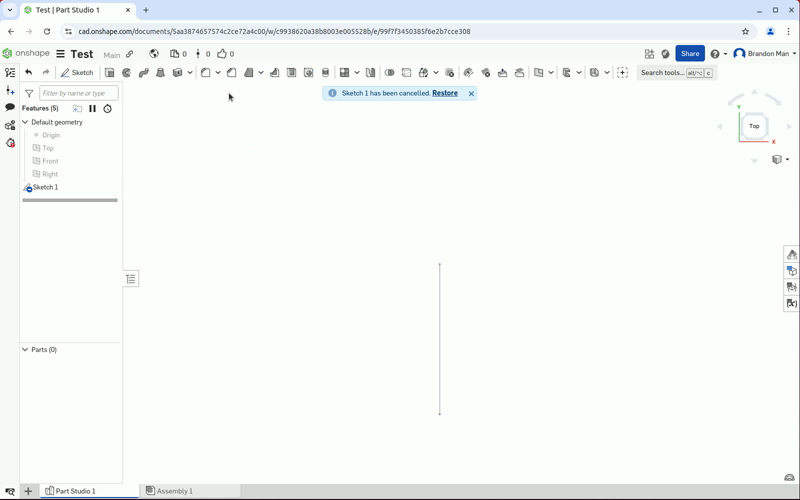
key(shift+h)
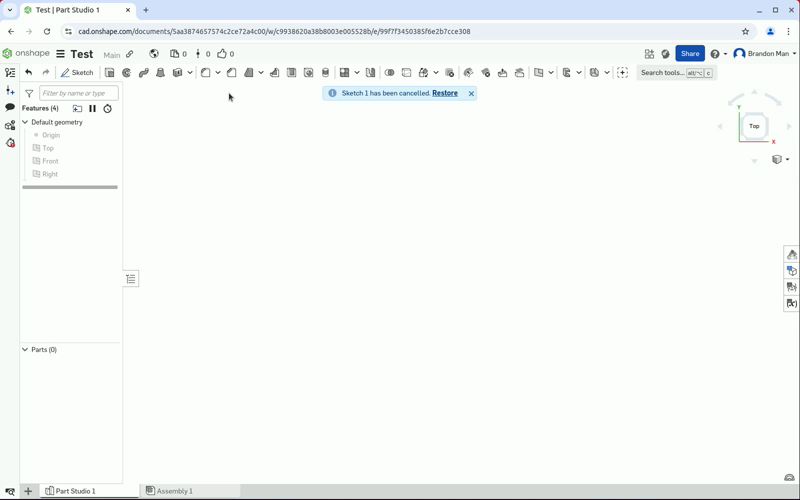
key(shift+s)
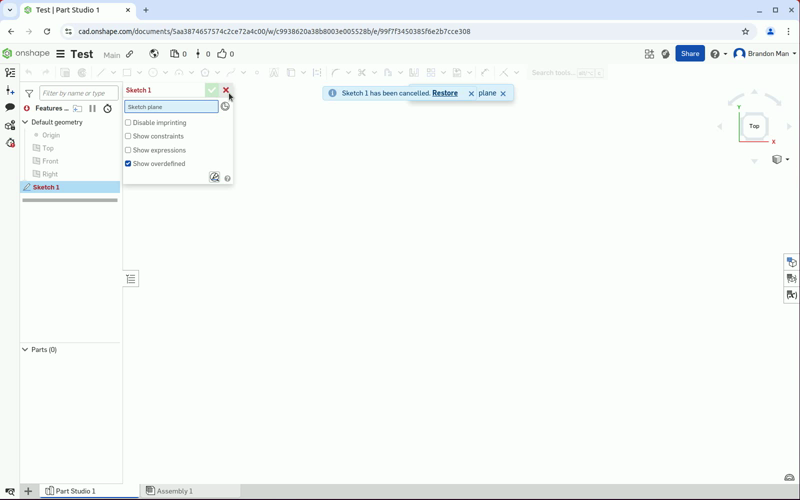
mouse_move(73, 150)
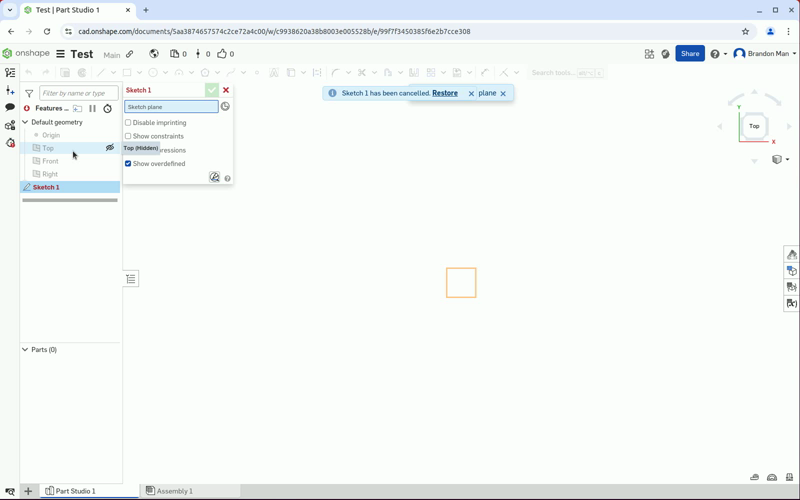
click(73, 150)
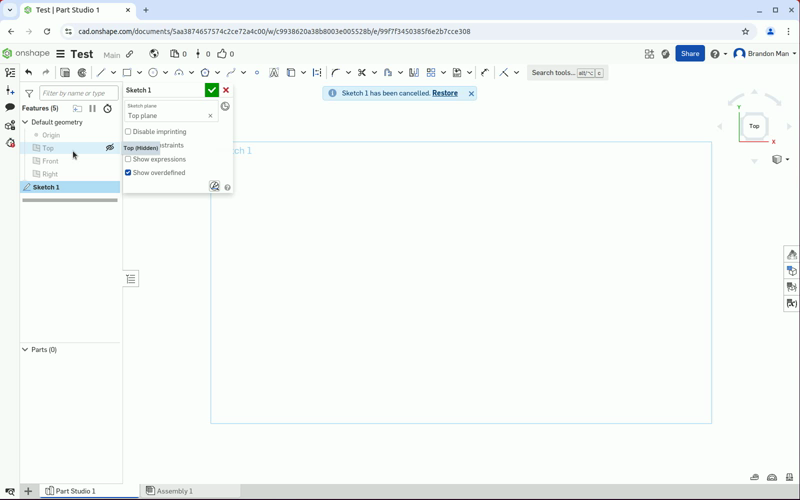
mouse_move(73, 352)
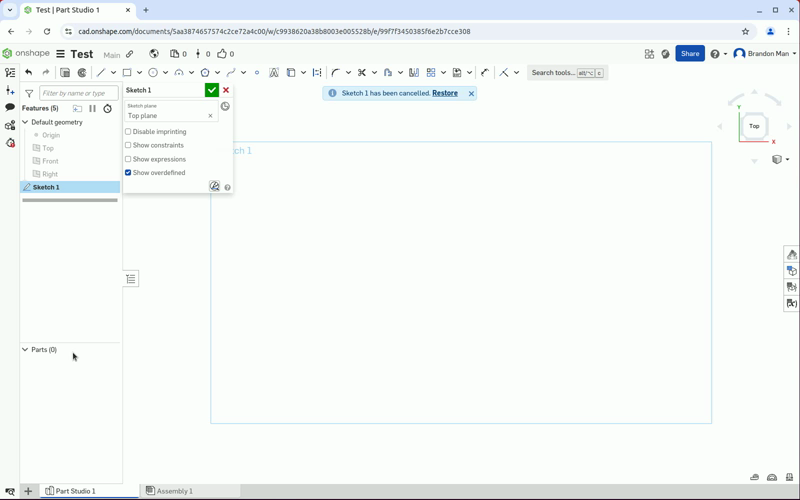
key(y)
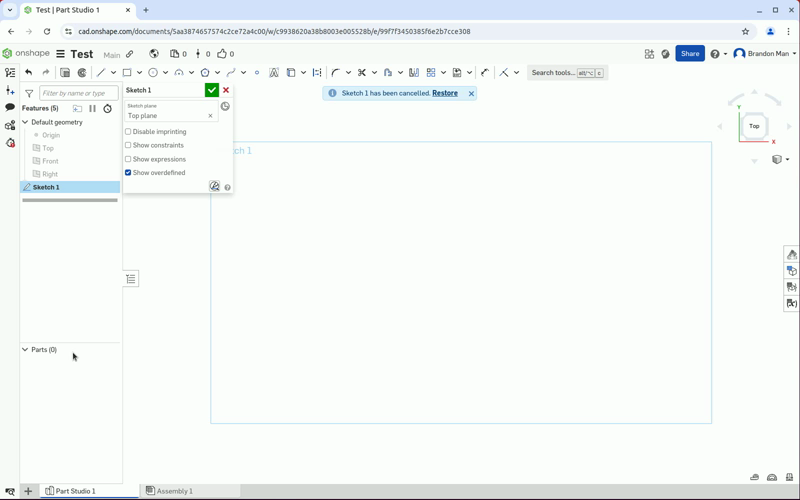
key(c)
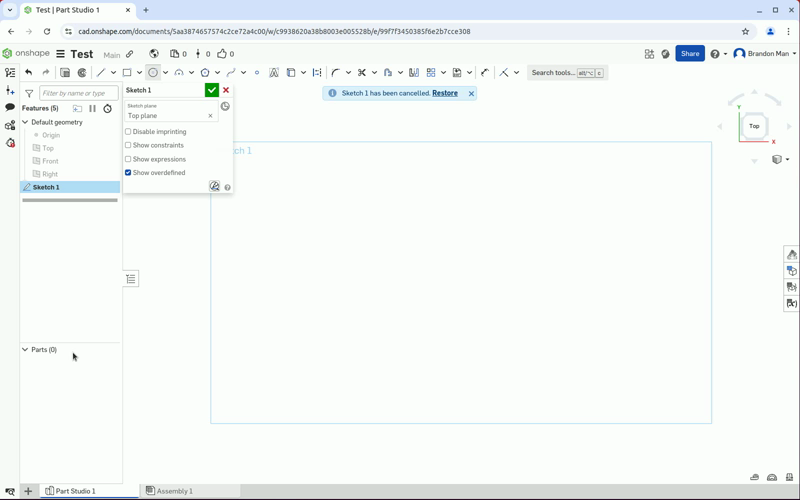
key_down(shift)
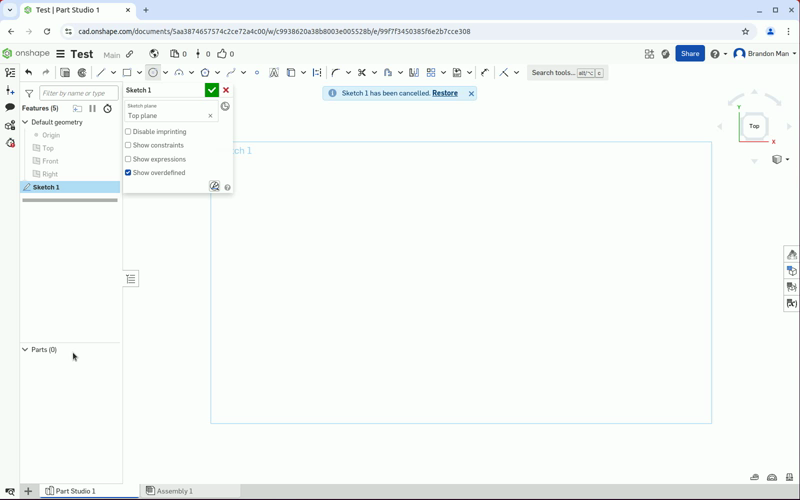
mouse_move(461, 282)
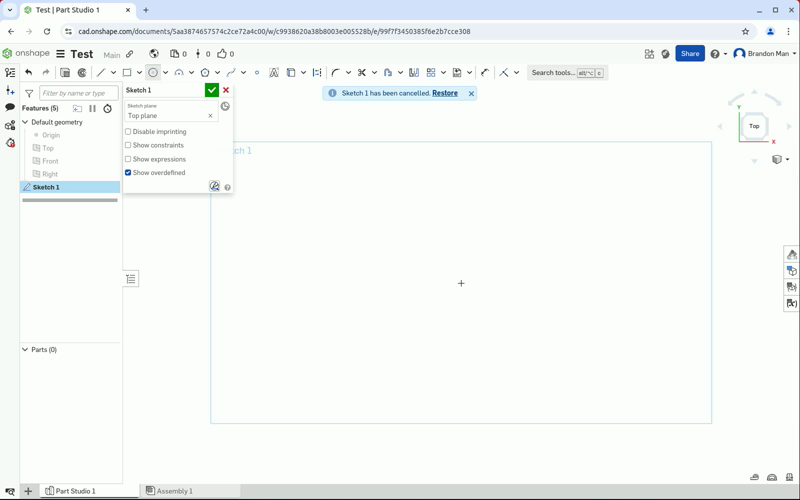
click(461, 282)
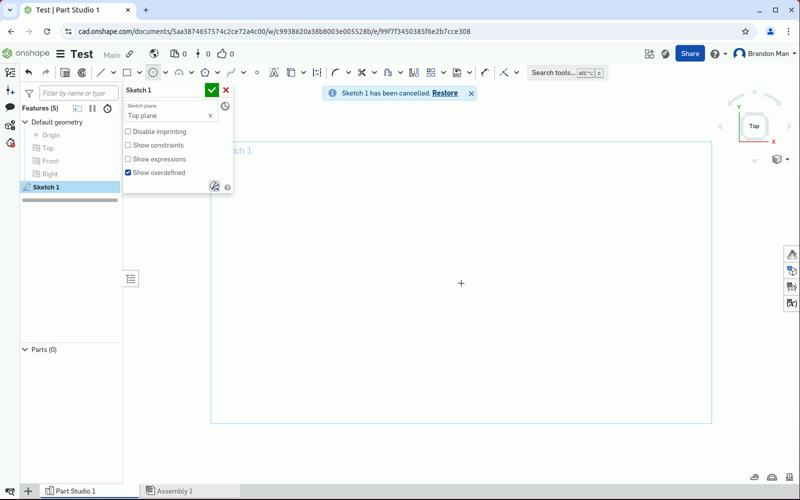
key_up(shift)
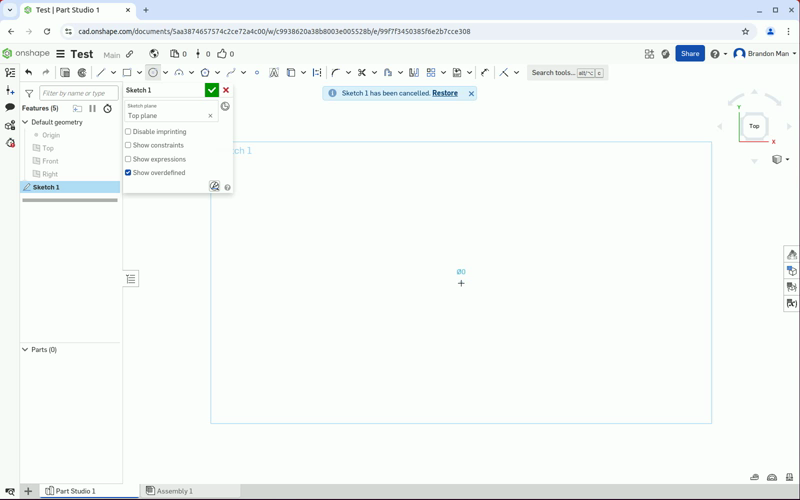
mouse_move(574, 282)
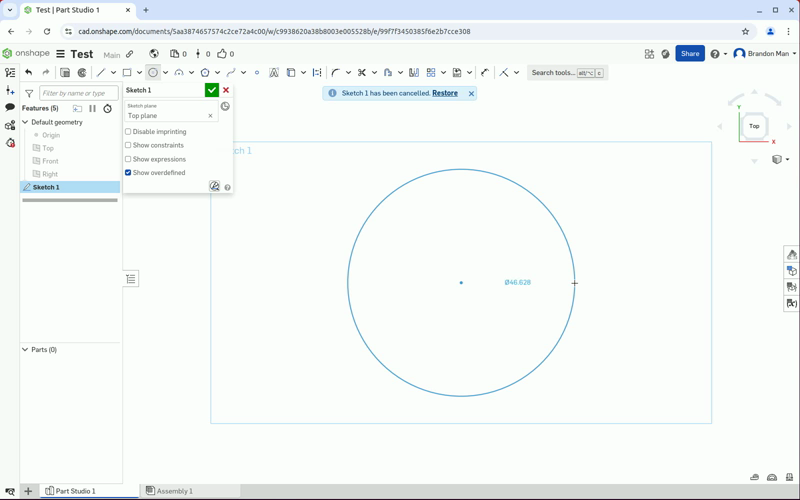
click(574, 282)
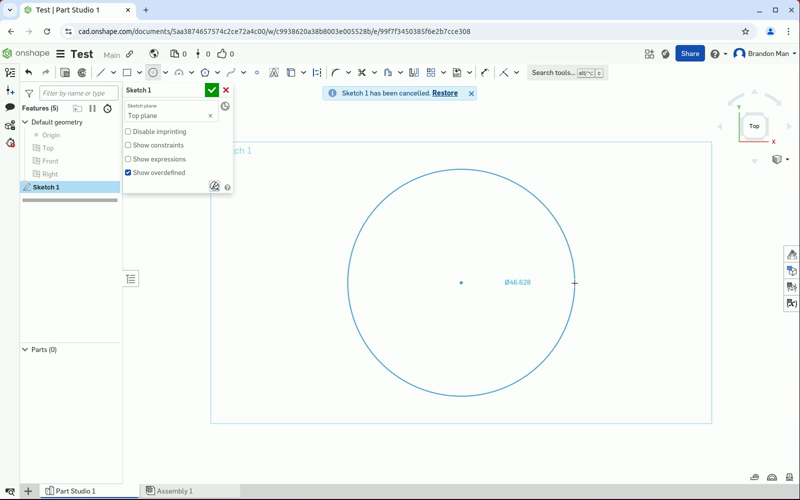
key(esc)
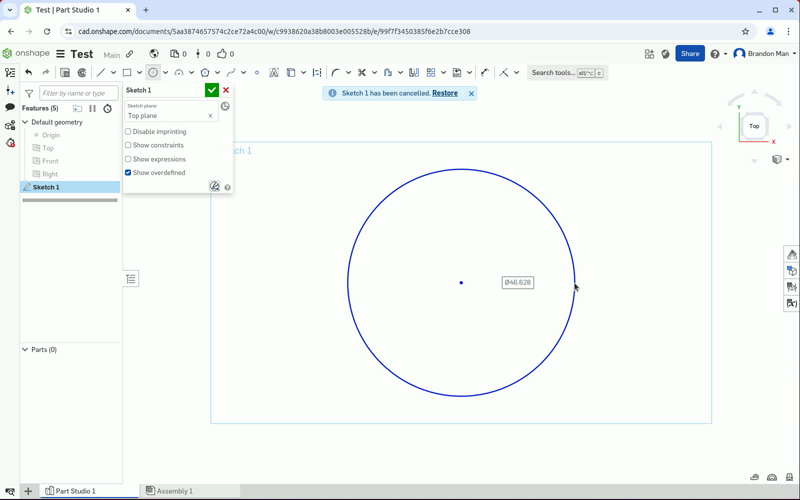
mouse_move(417, 227)
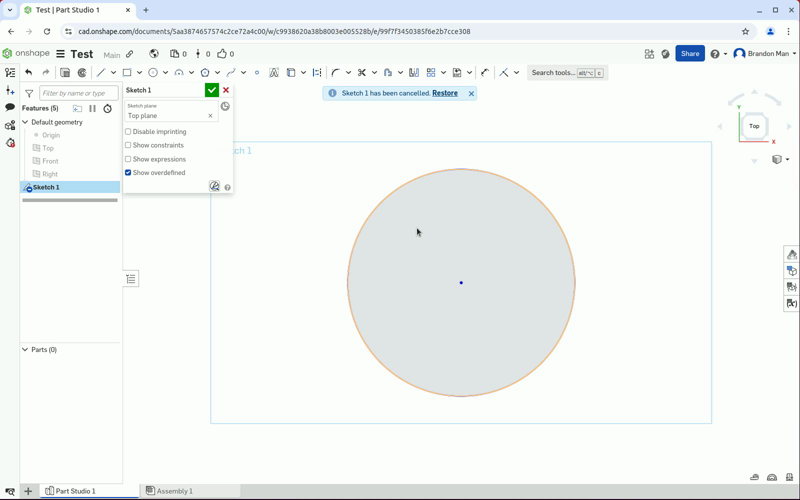
click(417, 227)
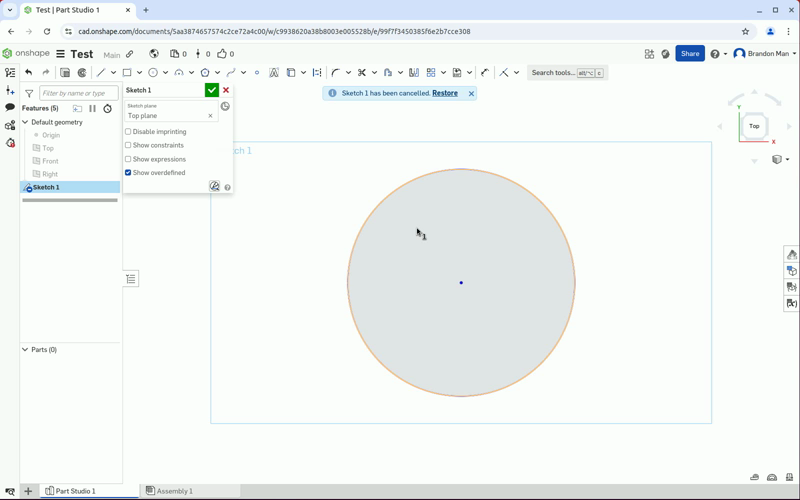
mouse_move(73, 352)
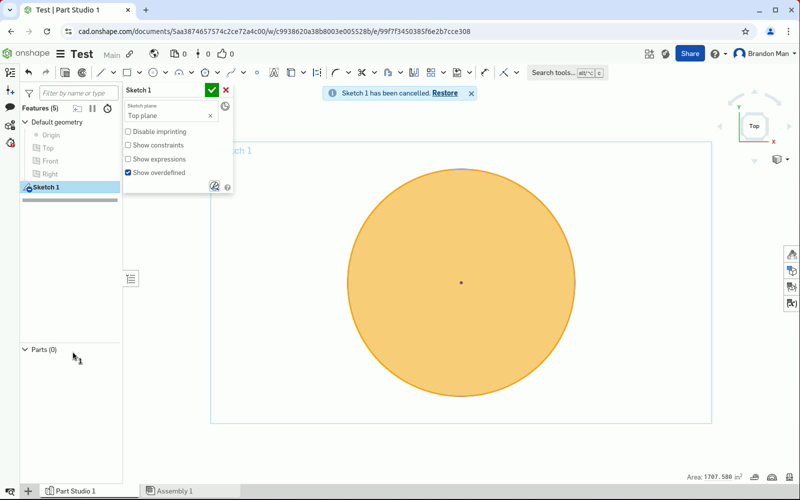
key(shift+y)
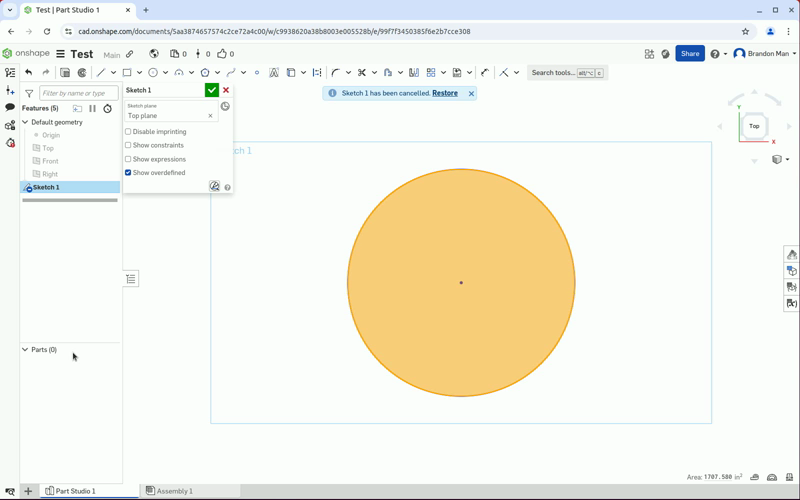
key(shift+e)
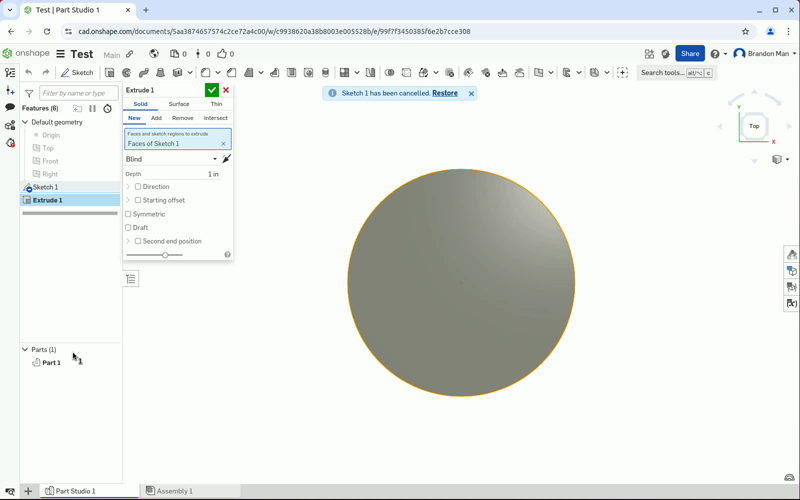
mouse_move(143, 106)
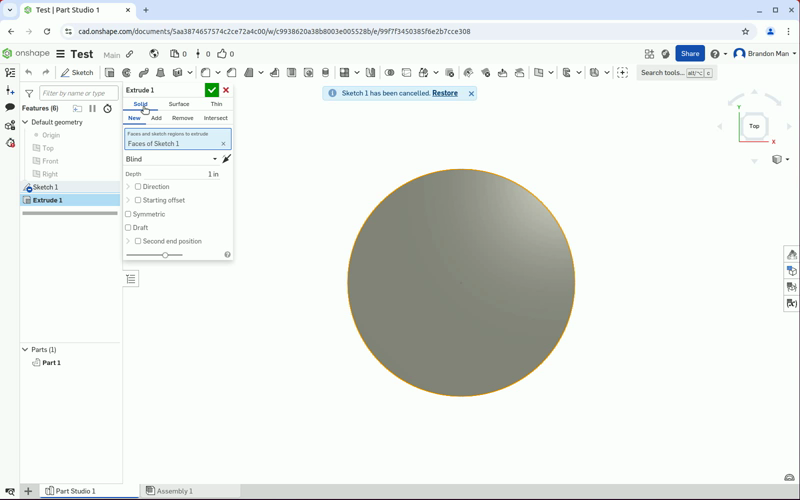
click(143, 106)
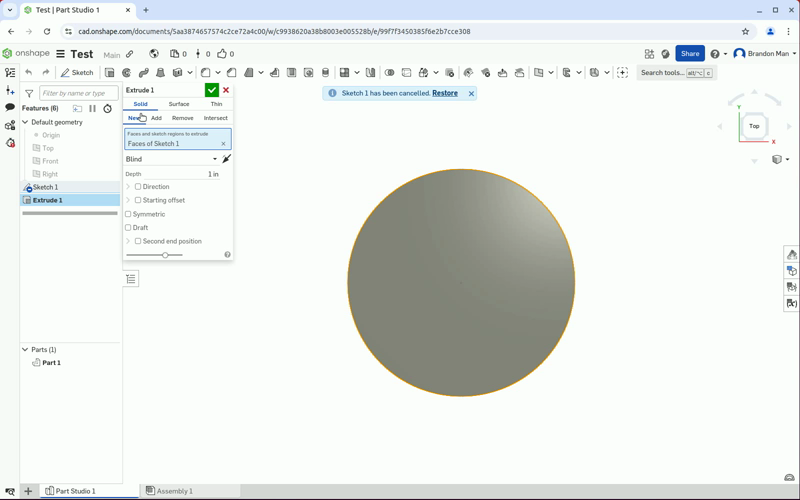
mouse_move(137, 120)
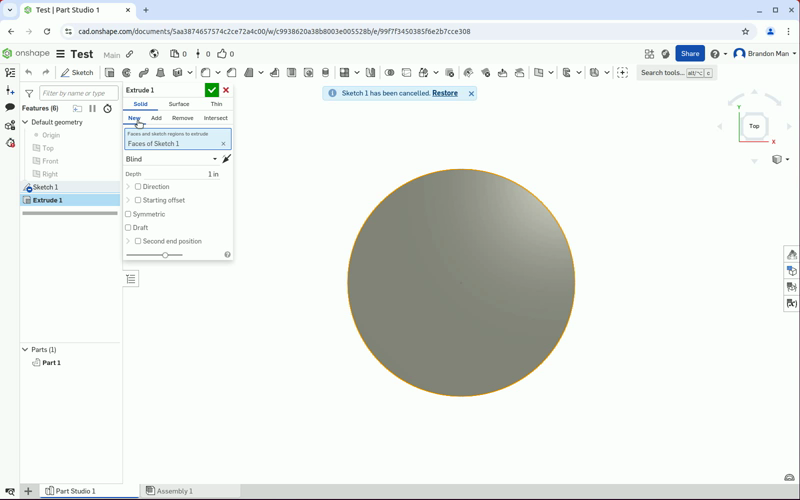
click(137, 120)
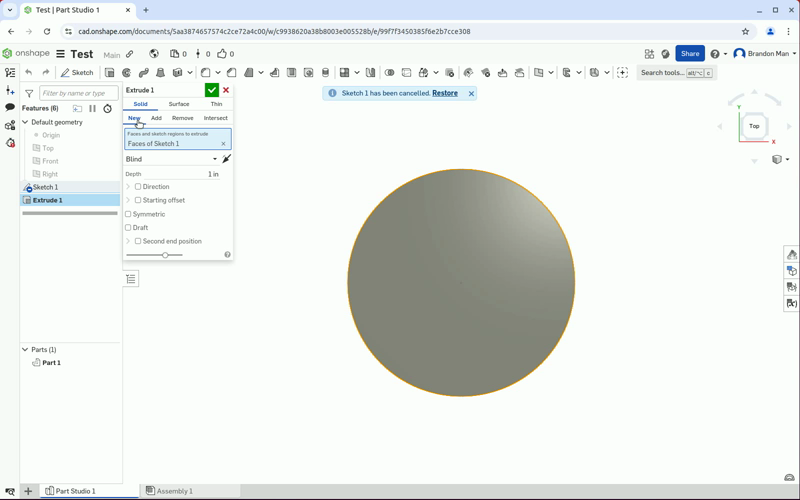
key(tab, 4)
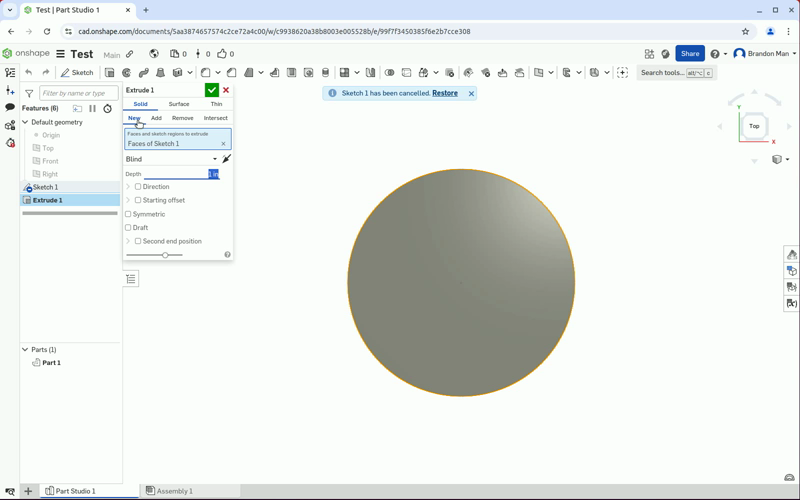
text(4.574)
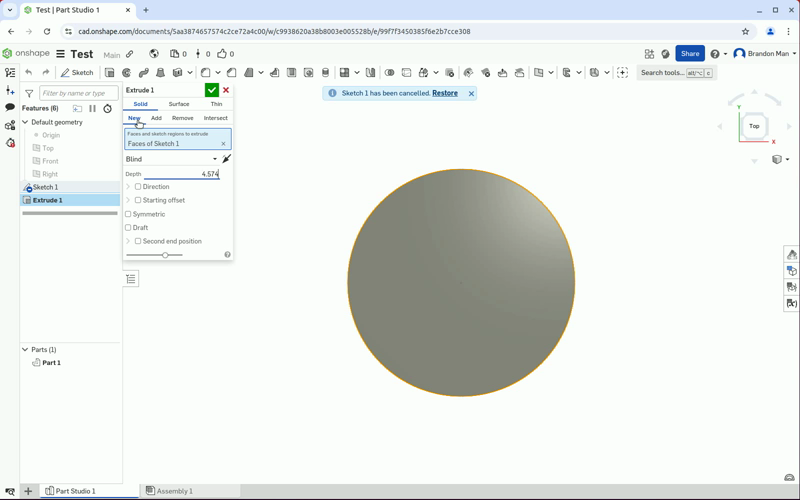
key(enter)
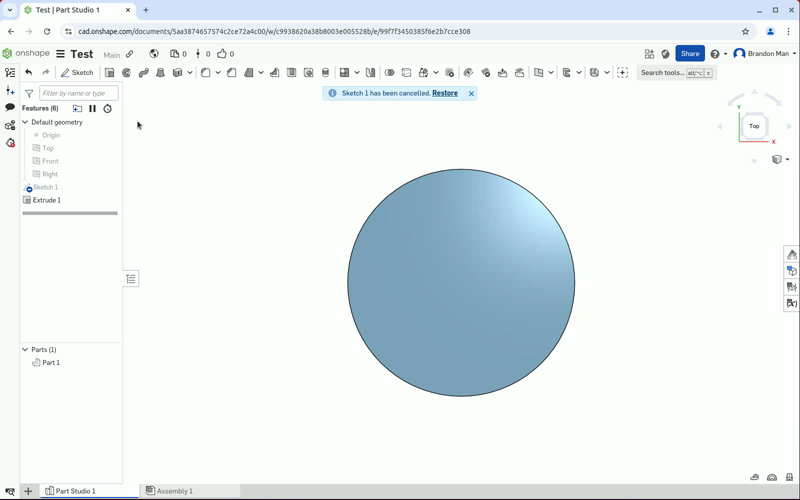
key(shift+h)
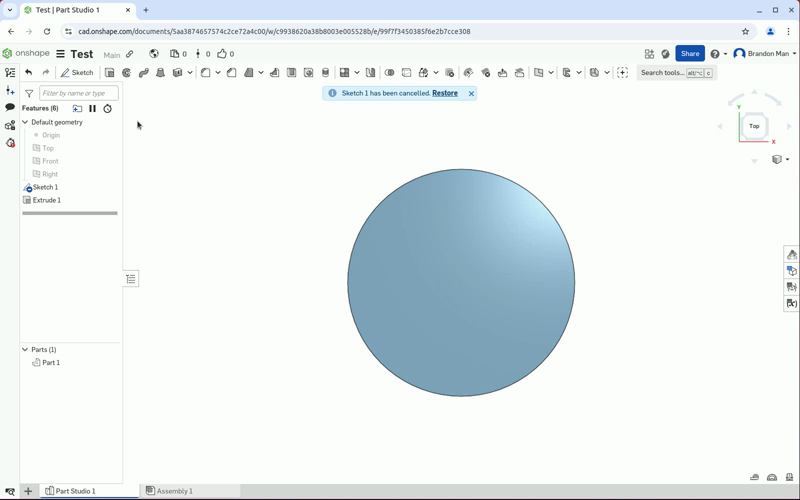
key(shift+h)
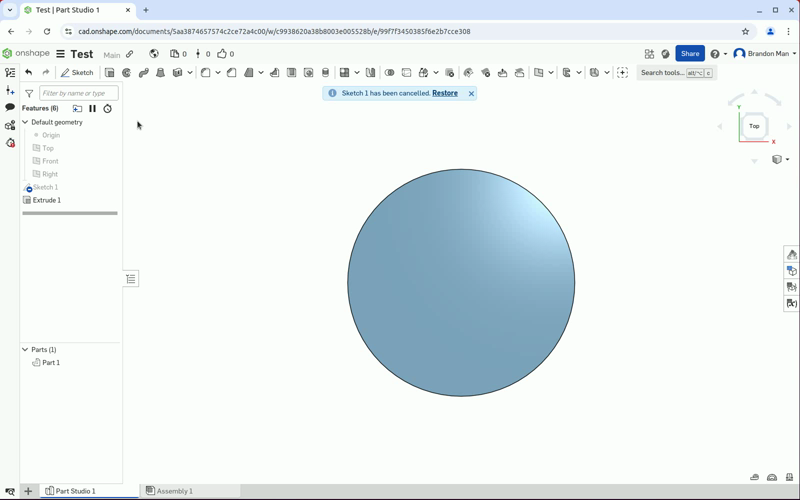
mouse_move(73, 189)
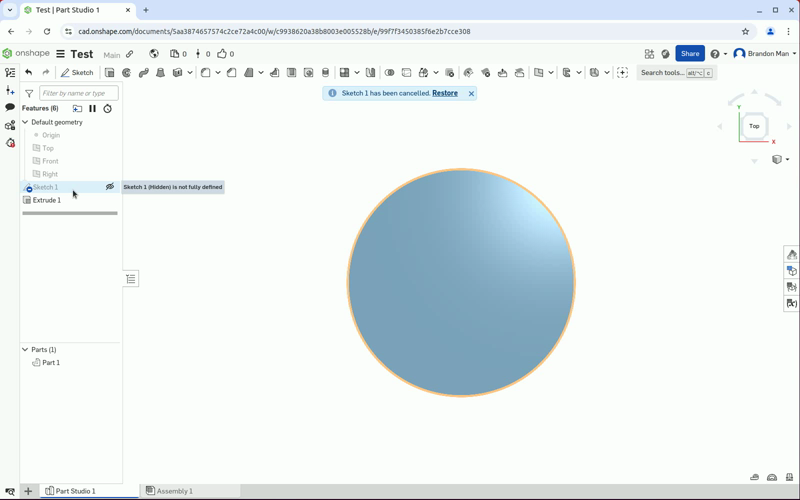
click(73, 189)
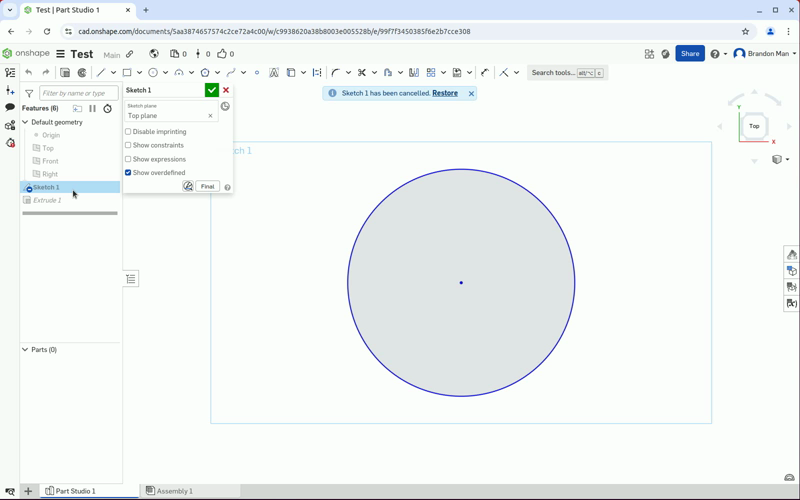
mouse_move(229, 92)
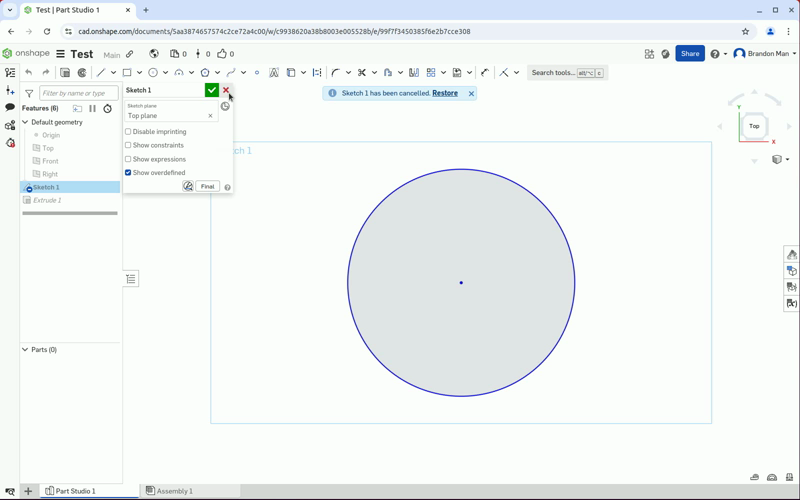
click(229, 92)
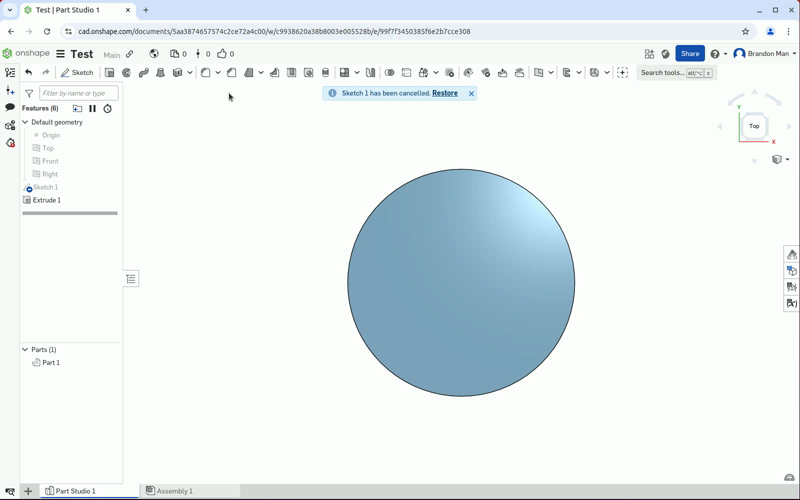
mouse_move(541, 75)
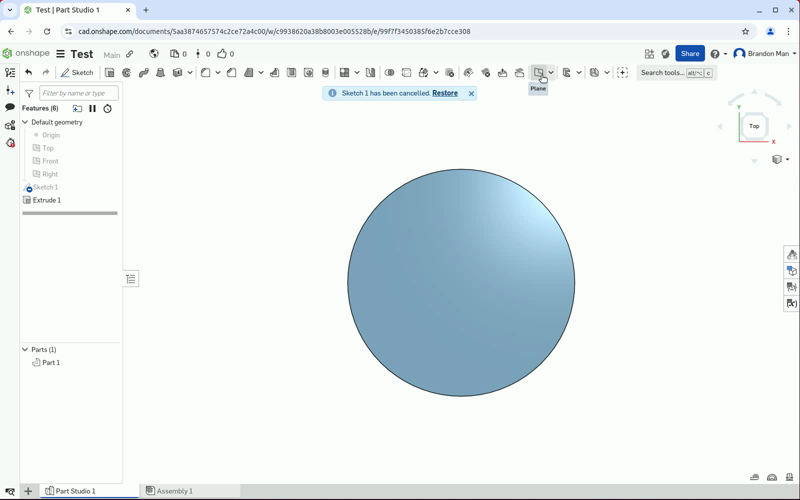
click(541, 75)
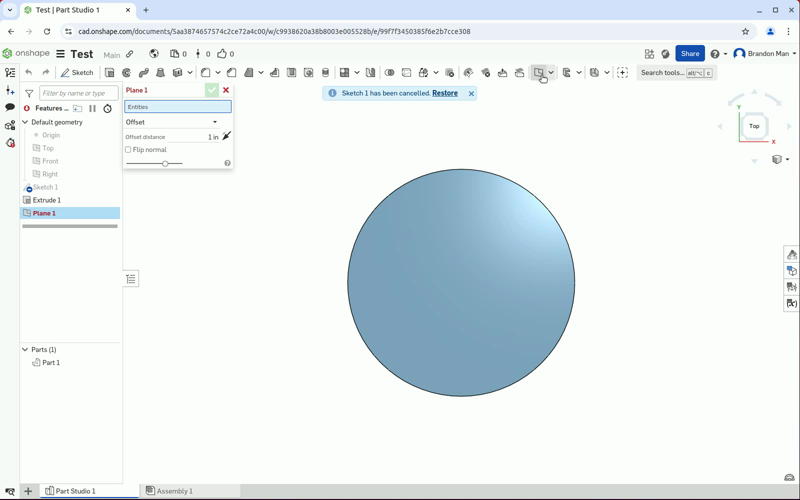
mouse_move(73, 150)
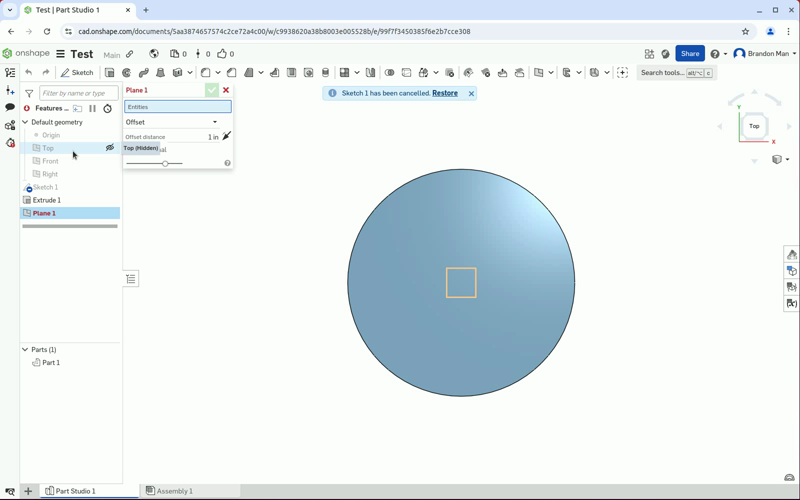
click(73, 150)
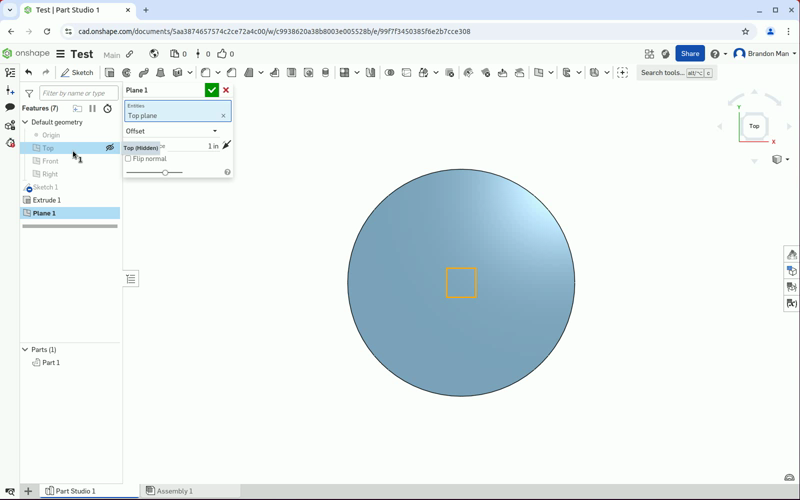
key(tab, 2)
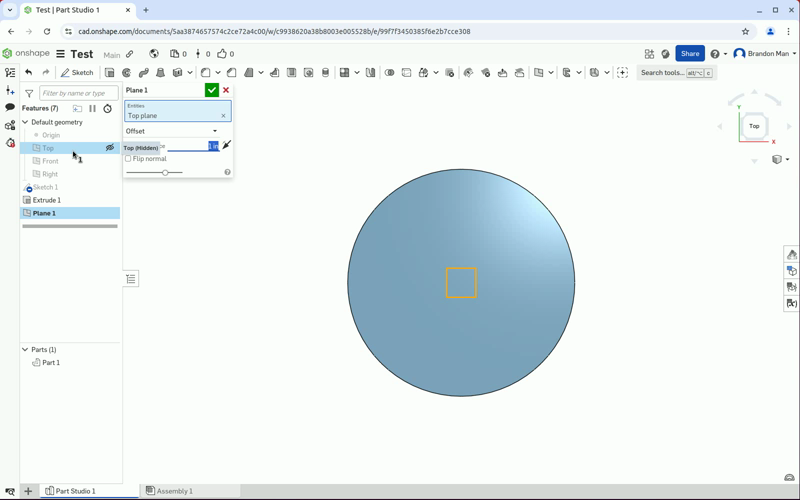
text(4.56)
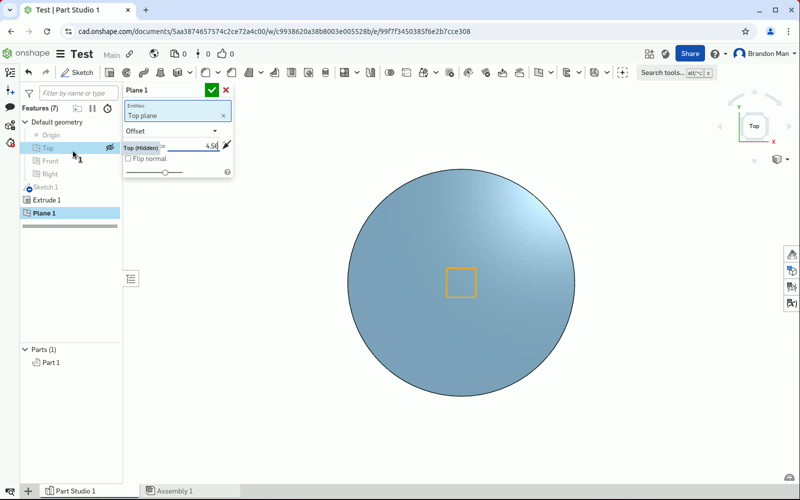
key(enter, 2)
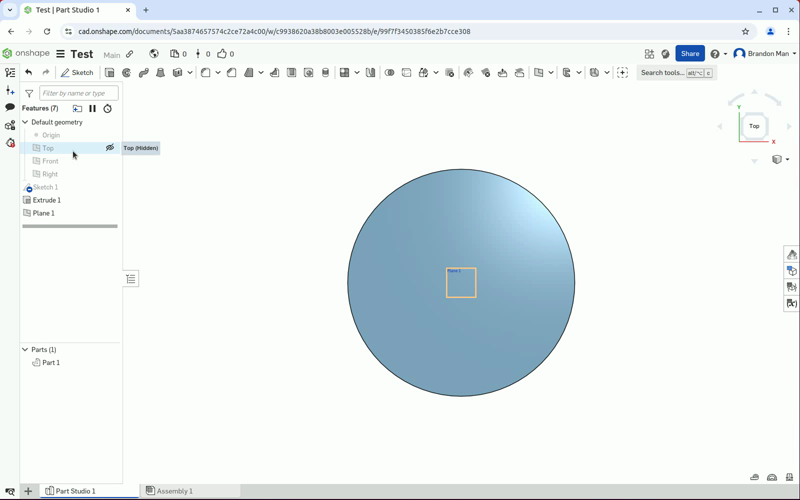
key(shift+s)
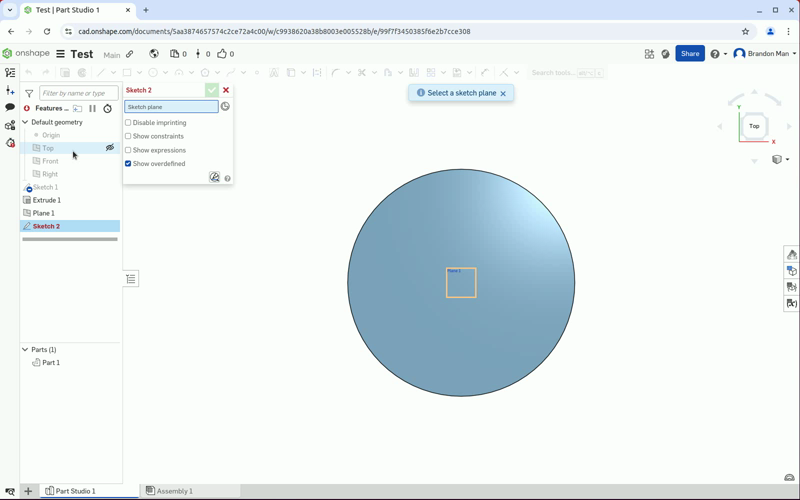
mouse_move(73, 215)
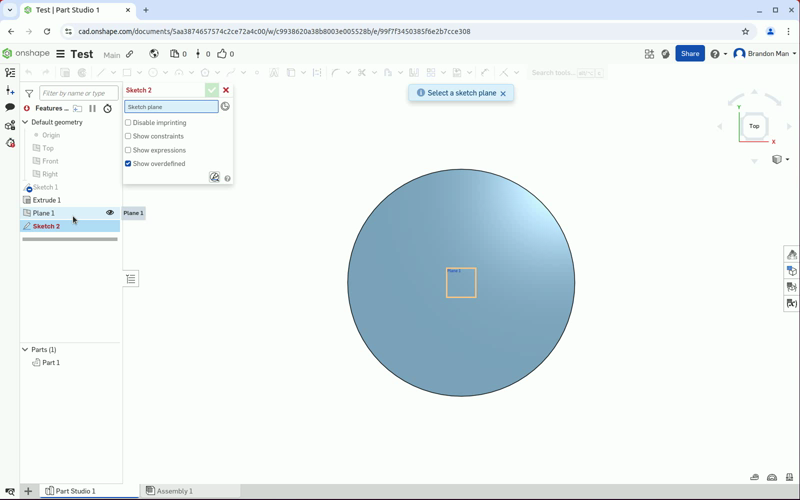
click(73, 215)
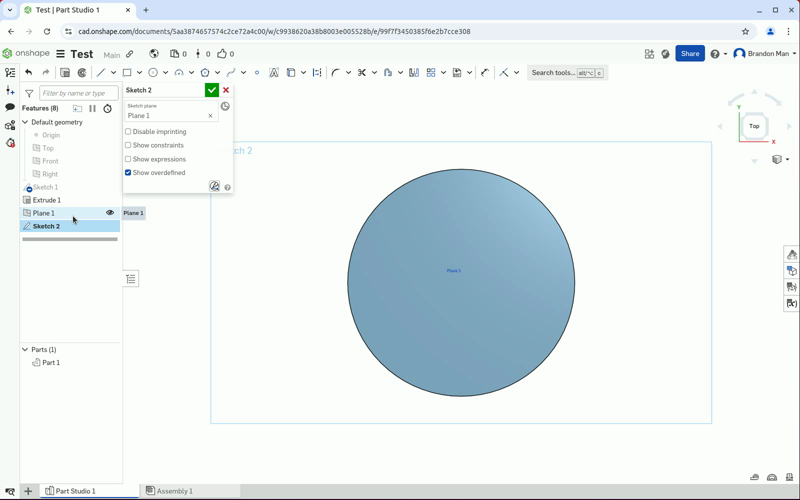
mouse_move(73, 352)
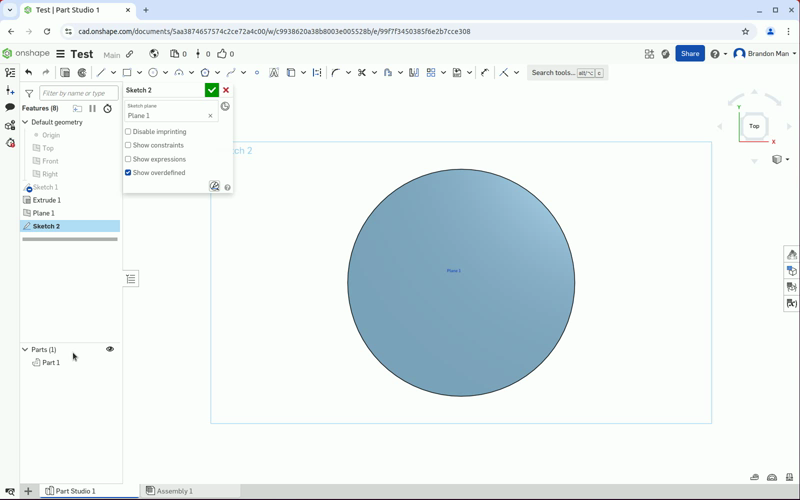
key(y)
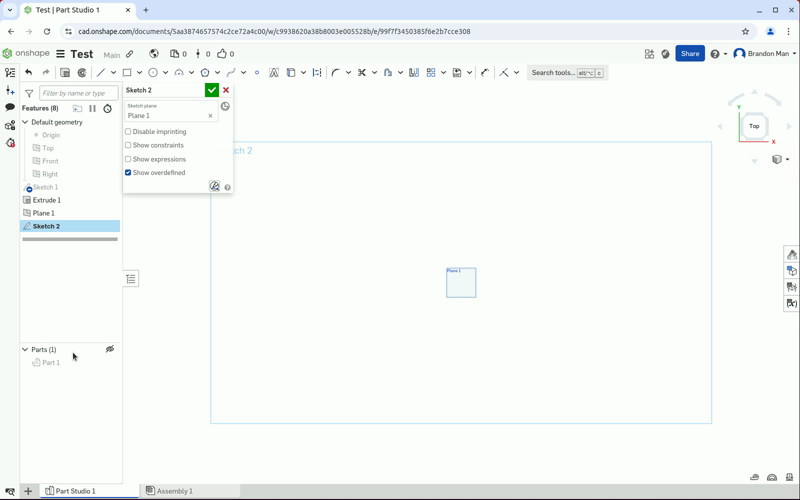
key(c)
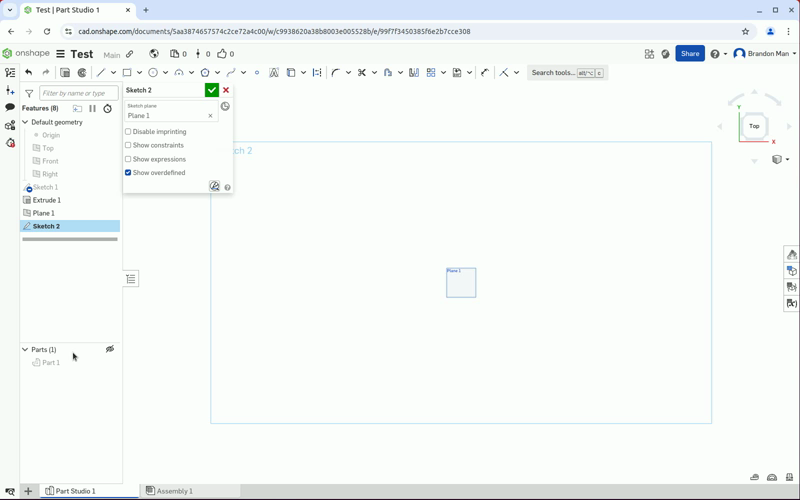
key_down(shift)
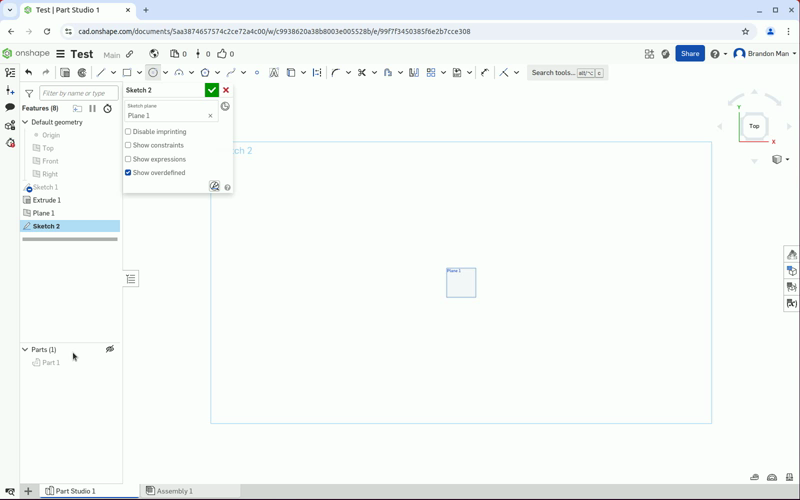
mouse_move(461, 282)
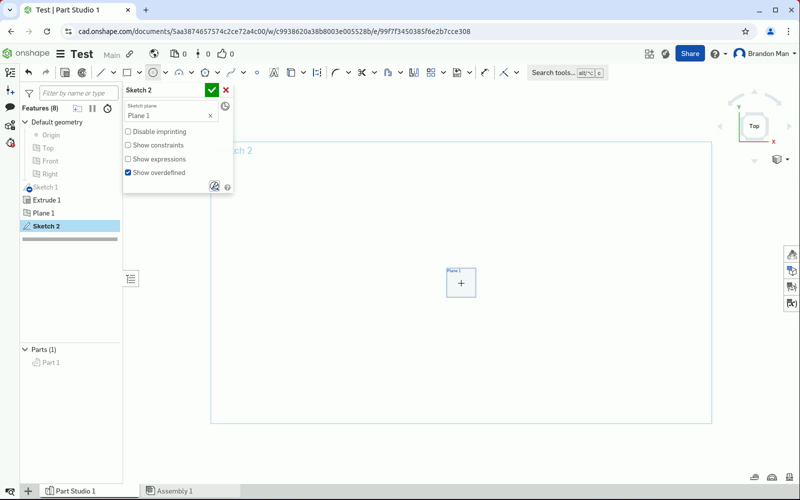
click(461, 282)
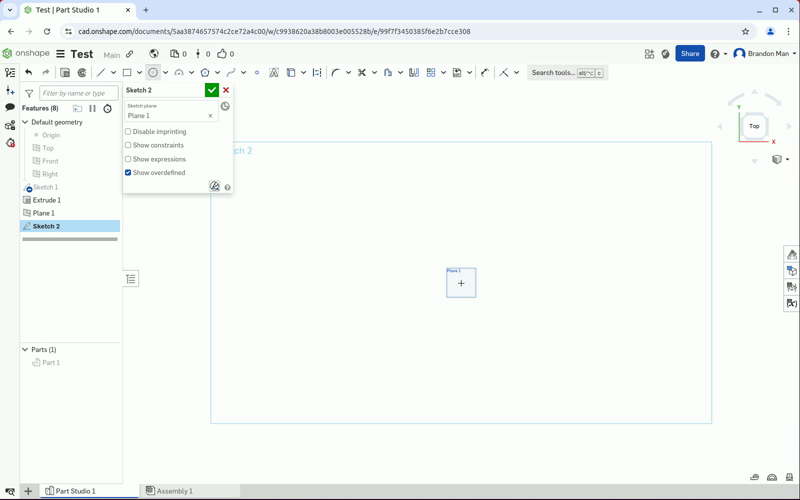
key_up(shift)
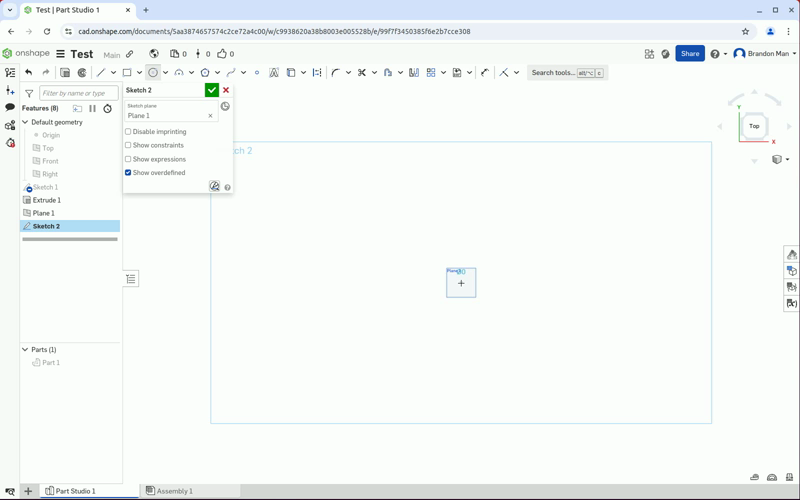
mouse_move(522, 282)
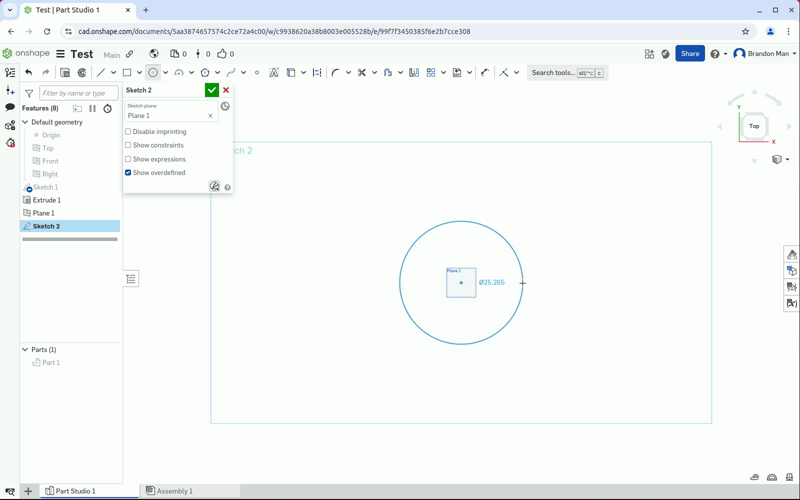
click(522, 282)
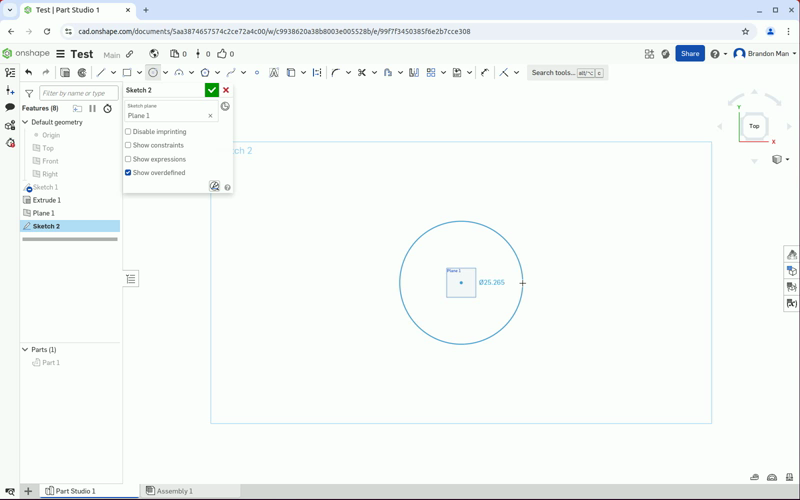
key(esc)
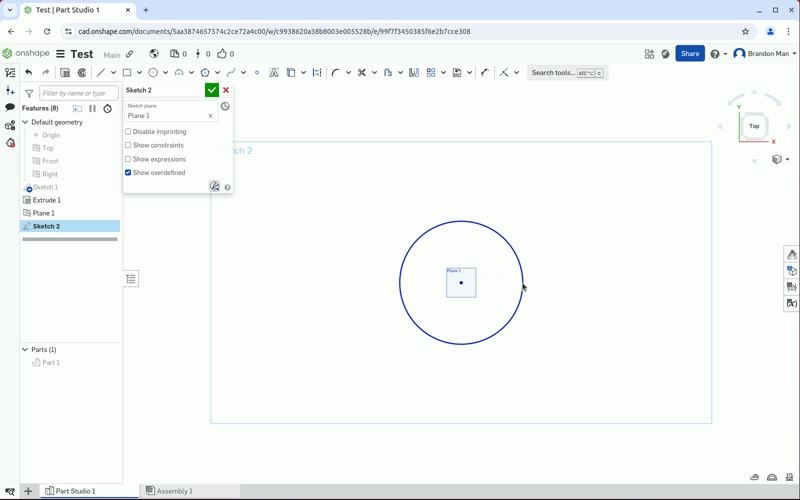
mouse_move(446, 247)
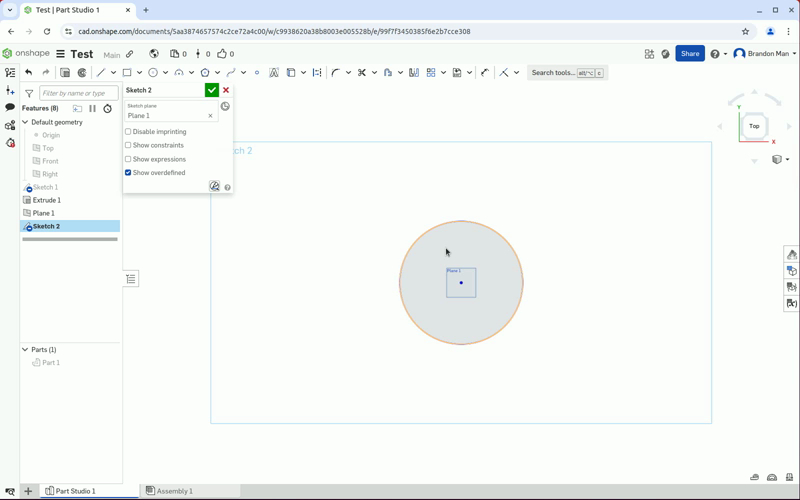
click(446, 247)
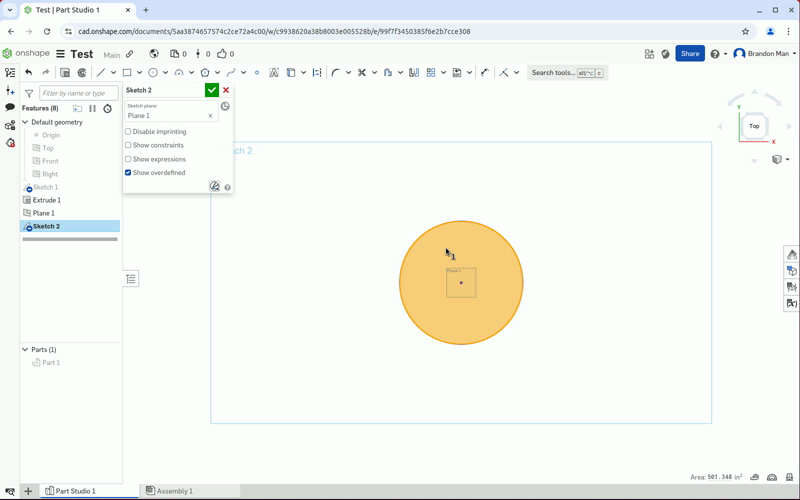
mouse_move(73, 352)
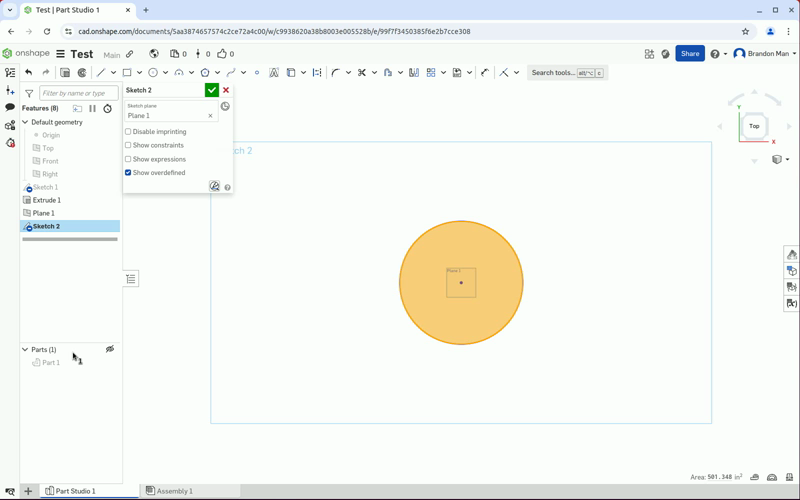
key(shift+y)
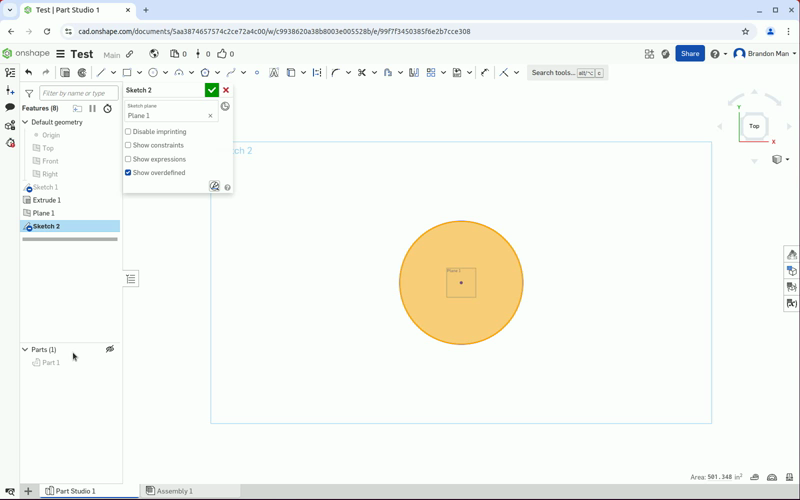
key(shift+e)
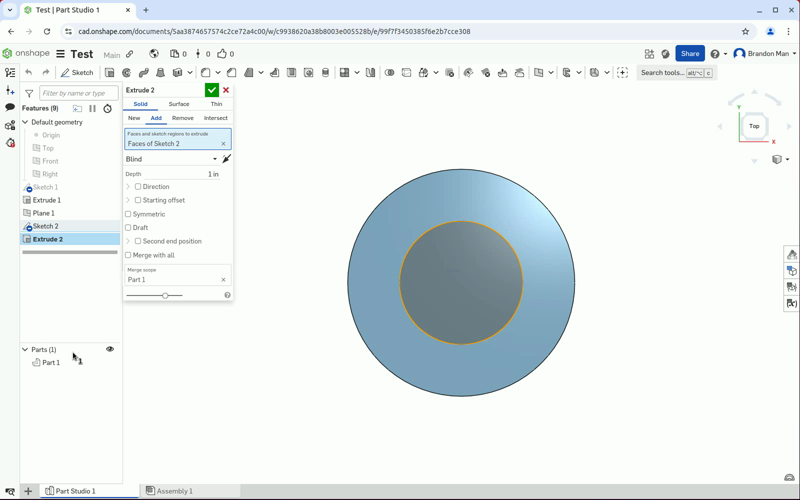
mouse_move(143, 106)
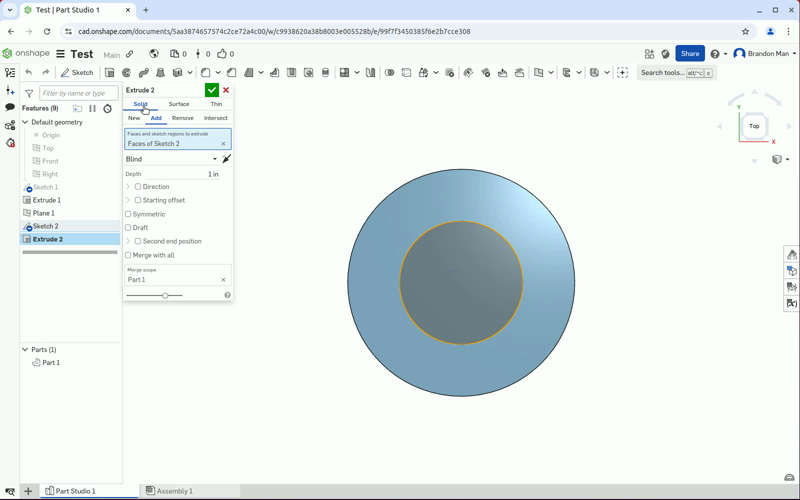
click(143, 106)
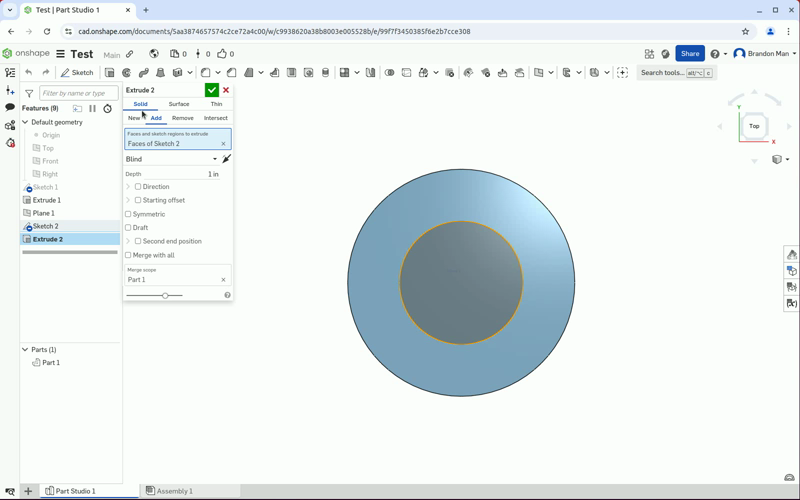
mouse_move(137, 120)
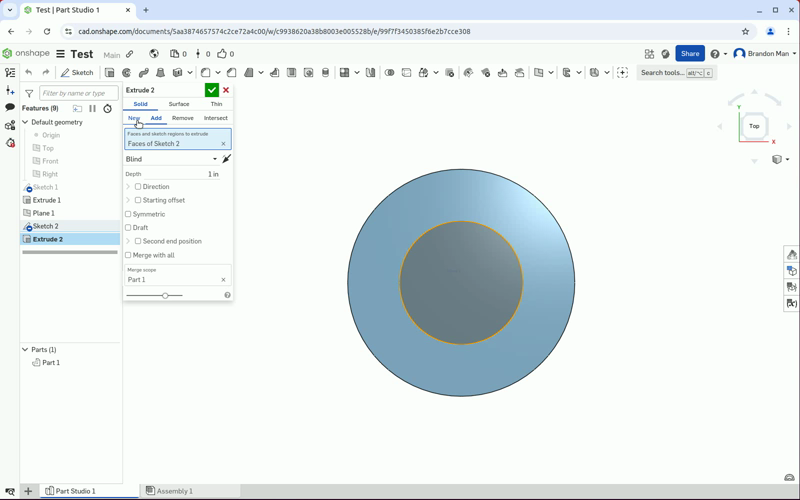
click(137, 120)
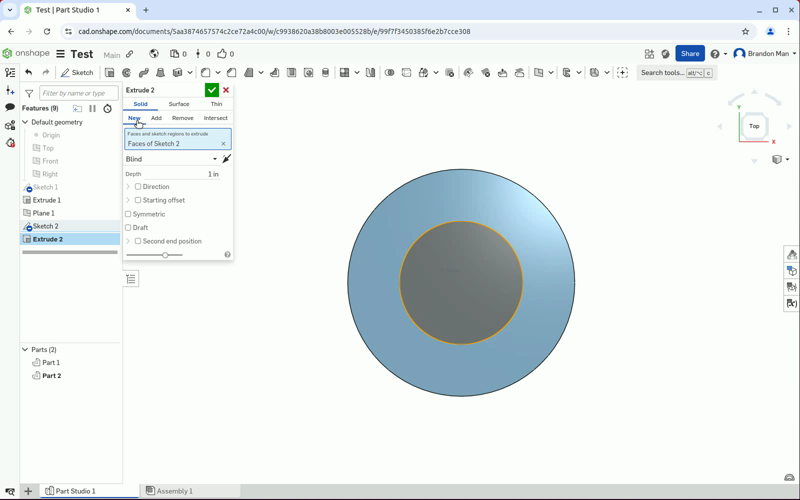
key(tab, 4)
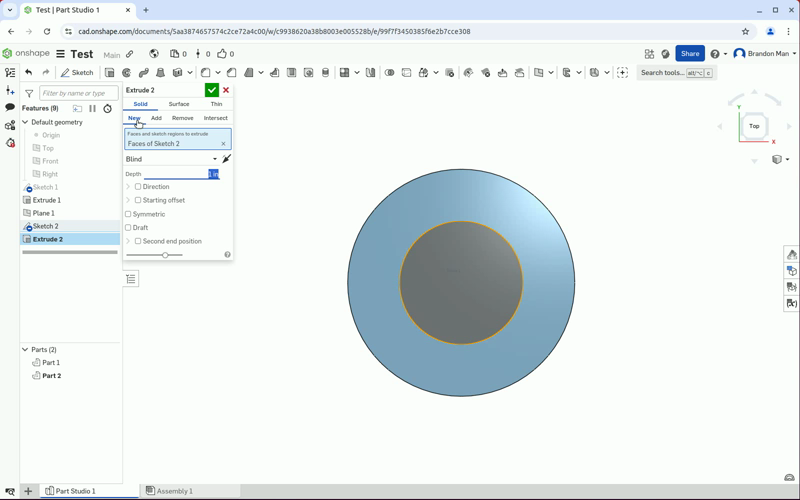
text(12.276)
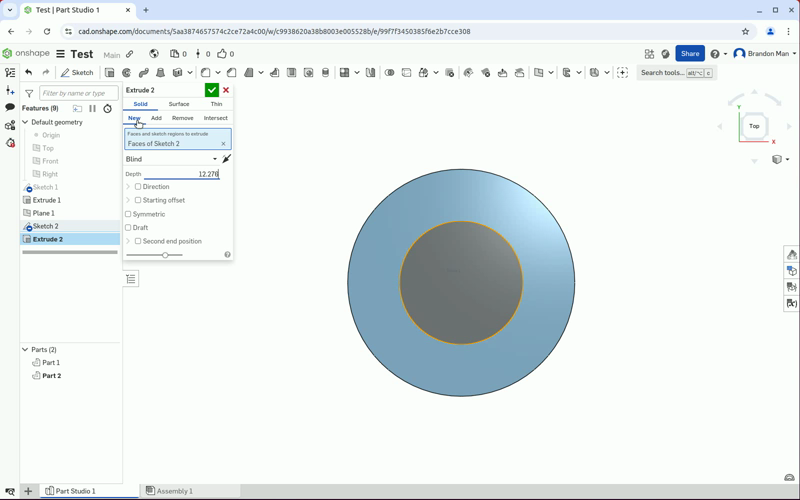
key(enter)
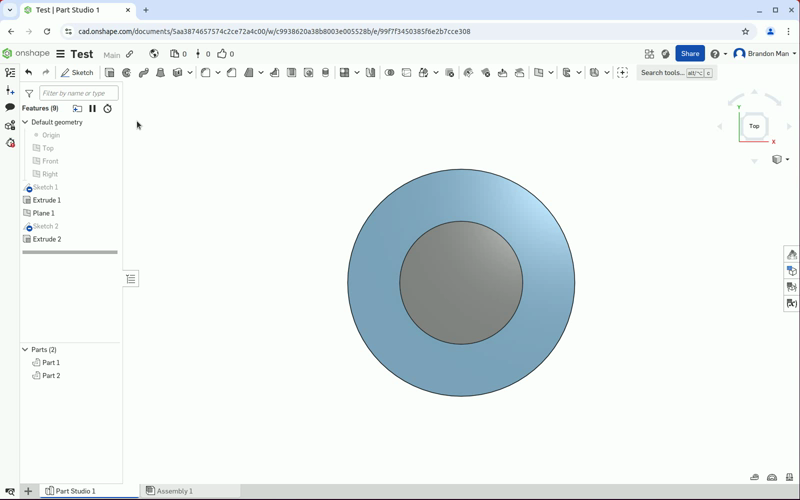
key(shift+h)
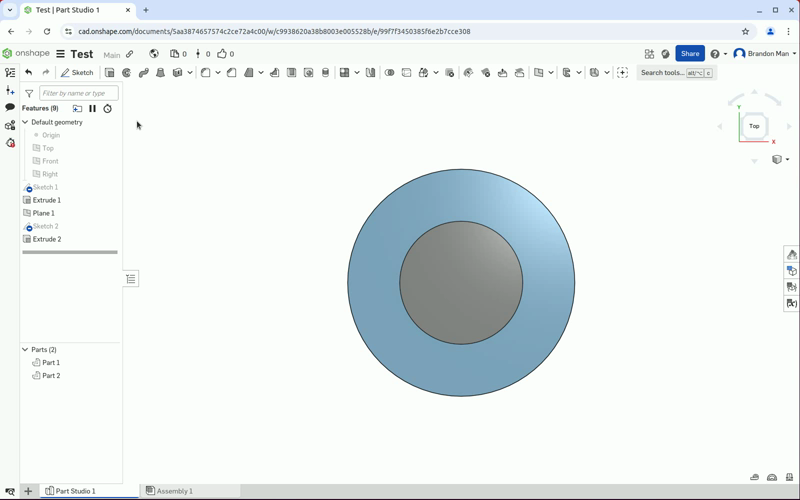
key(shift+h)
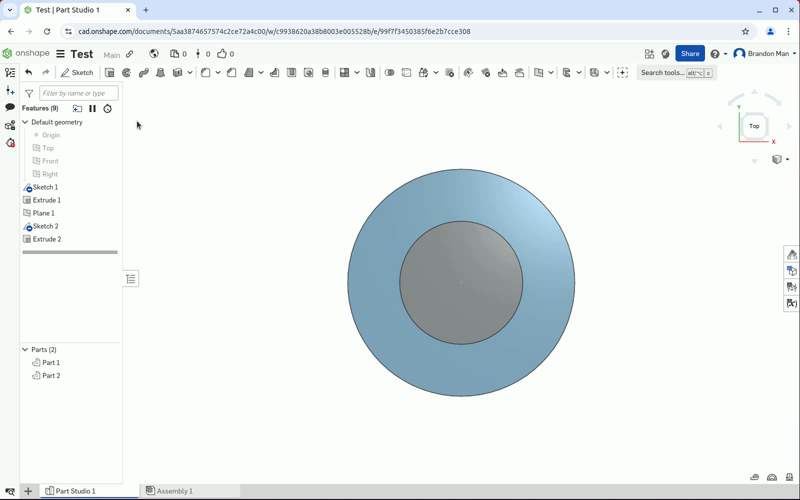
key(shift+7)
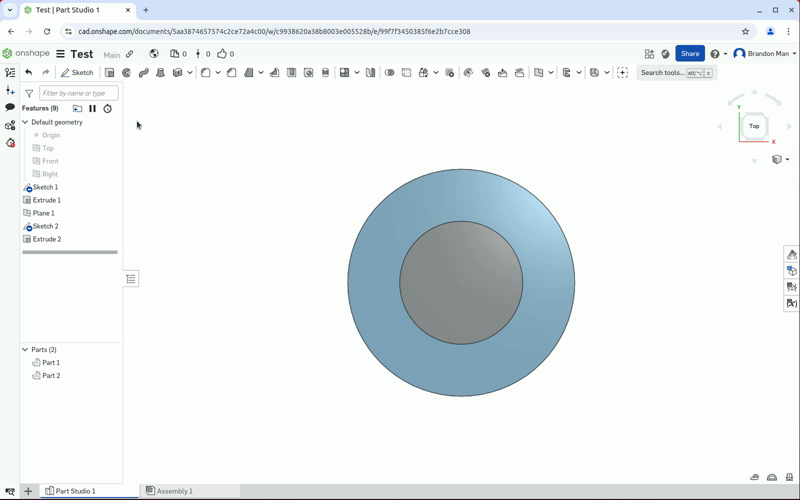
key(up, 3)
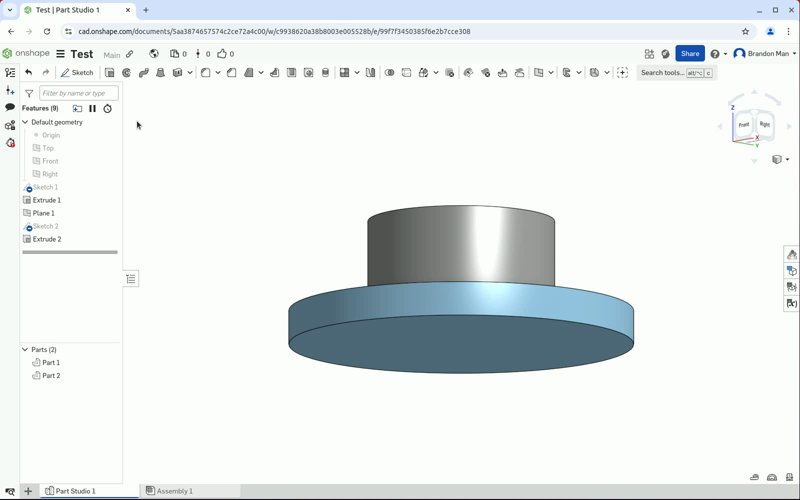
key(left, 3)
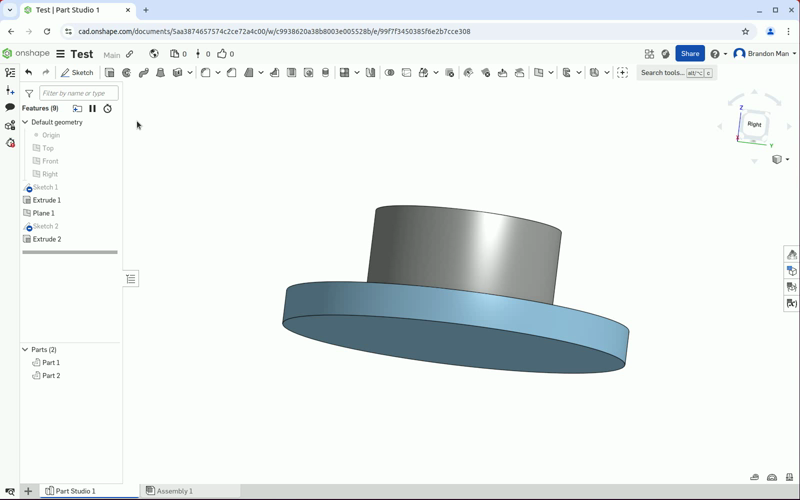
key(right, 3)
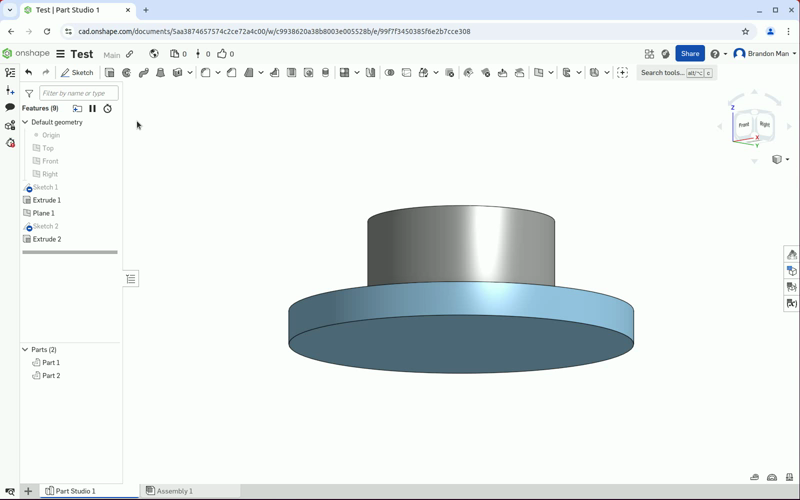
key(down, 3)
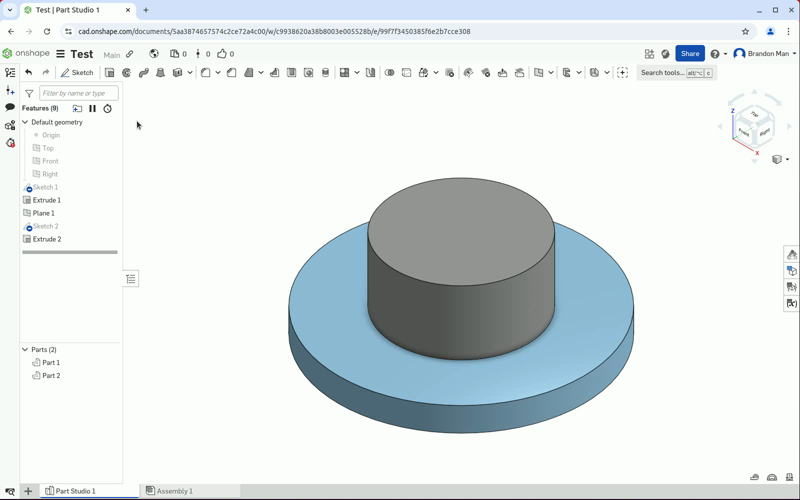
mouse_move(73, 189)
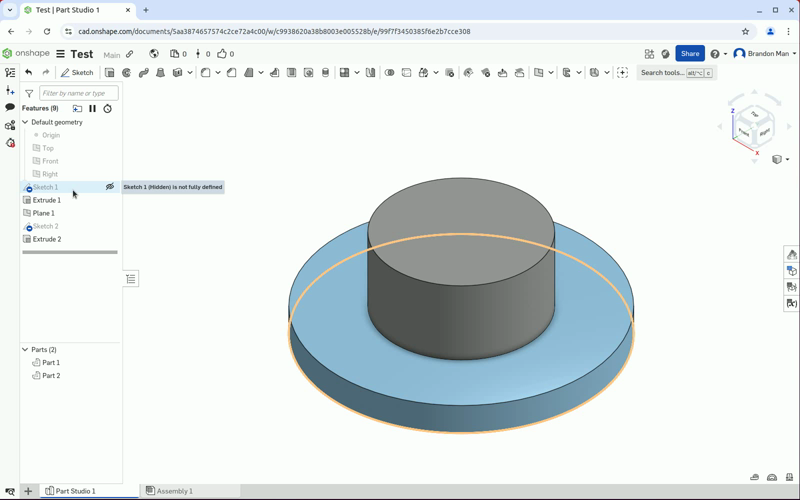
click(73, 189)